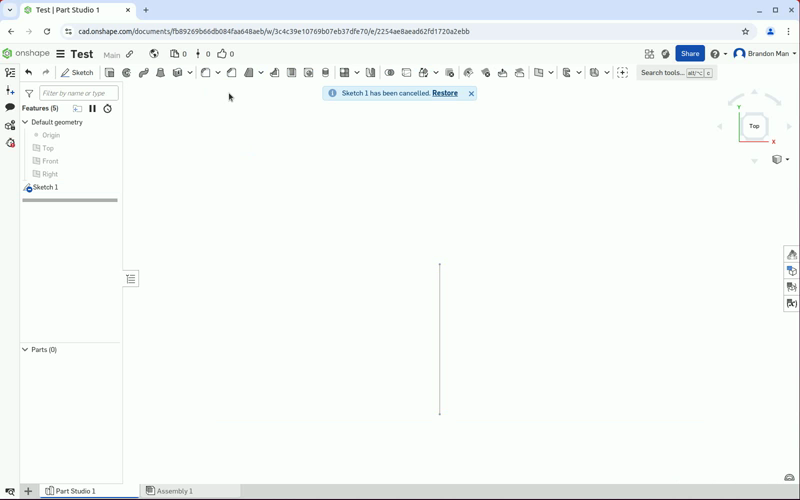
key(shift+h)
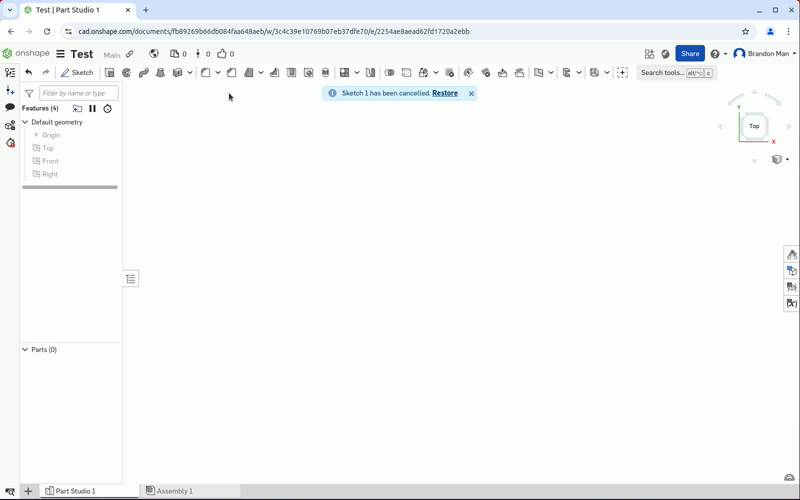
key(shift+s)
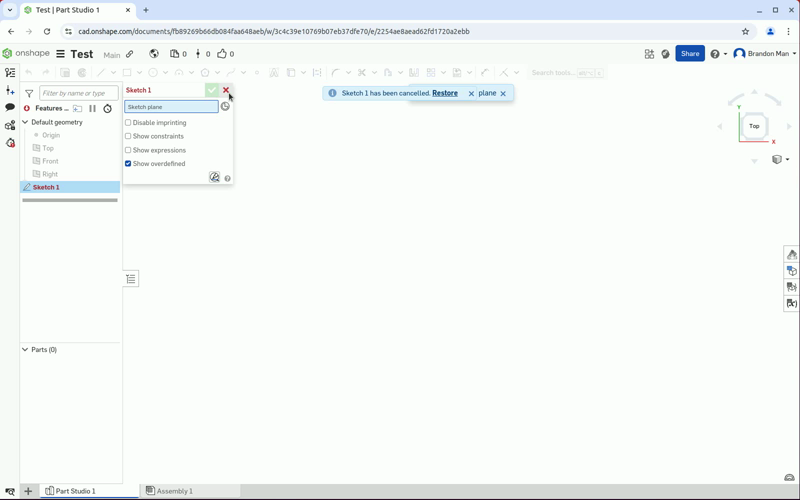
mouse_move(73, 150)
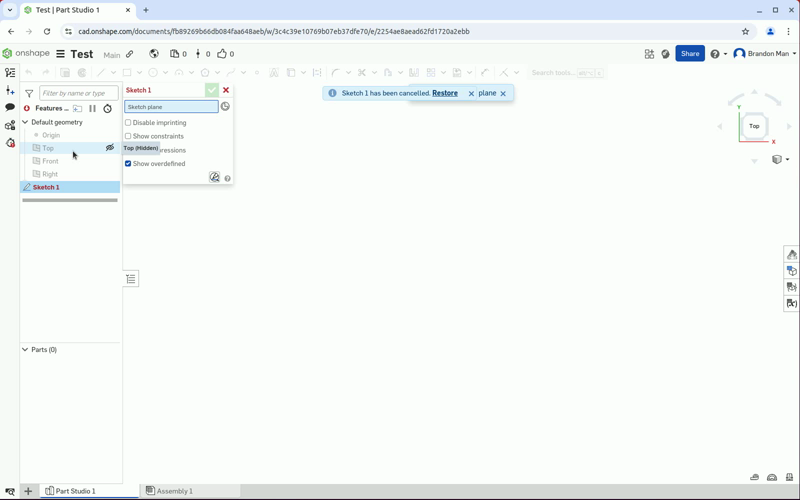
click(73, 150)
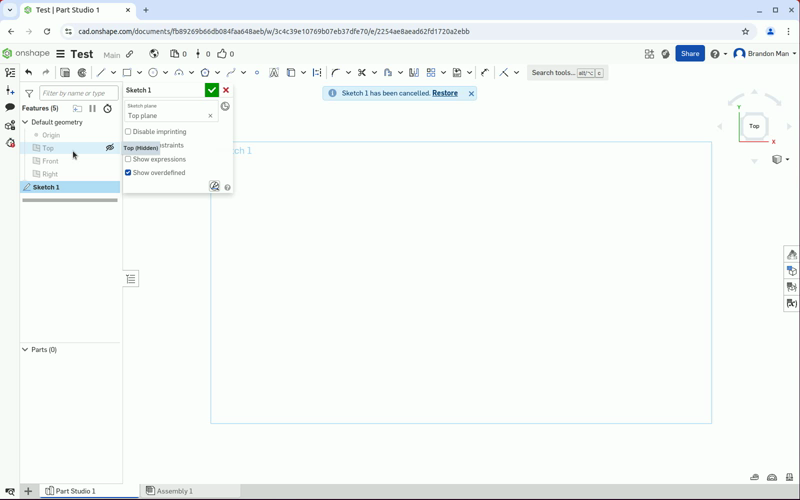
mouse_move(73, 352)
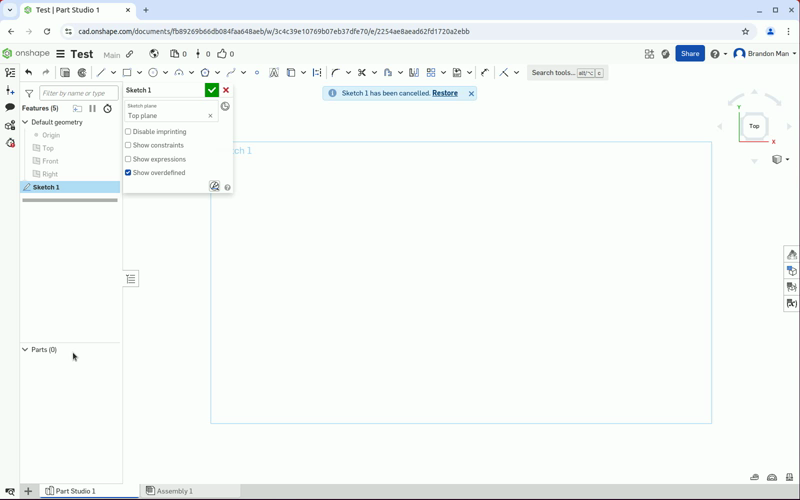
key(y)
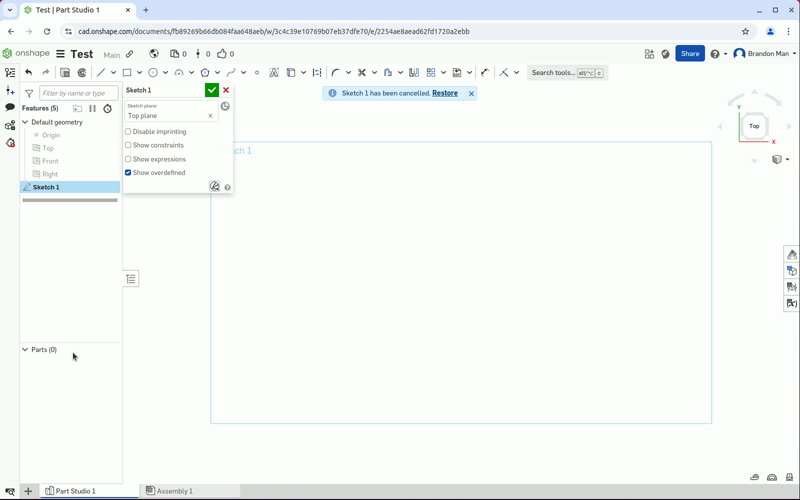
key(c)
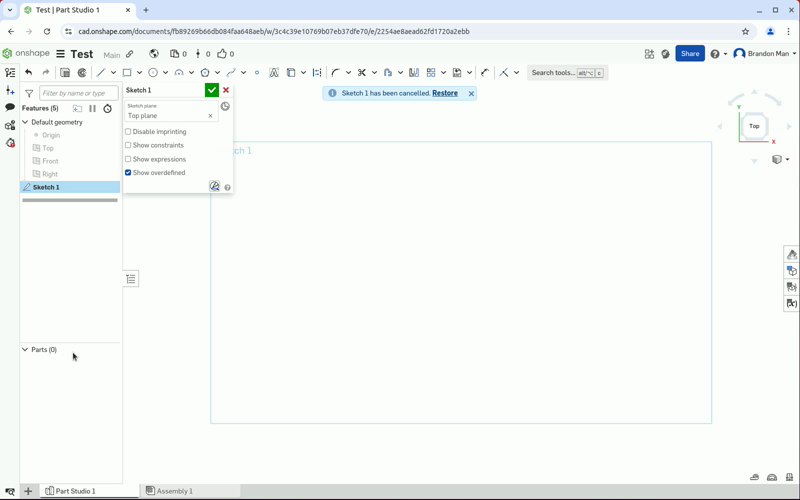
key_down(shift)
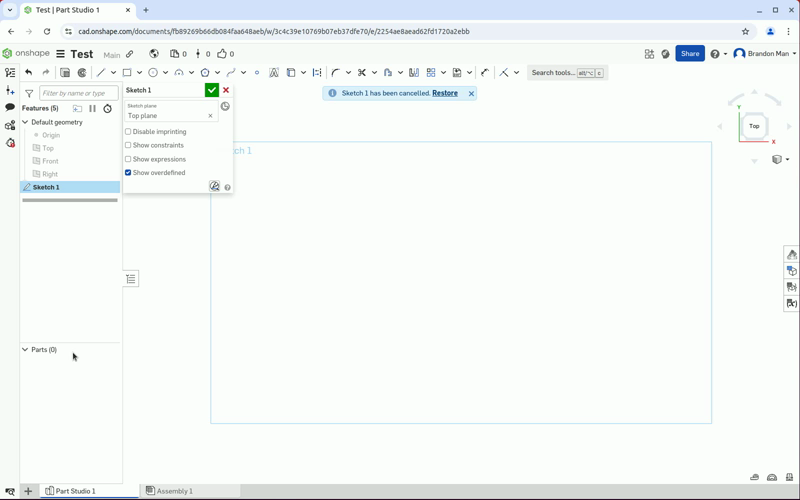
mouse_move(461, 282)
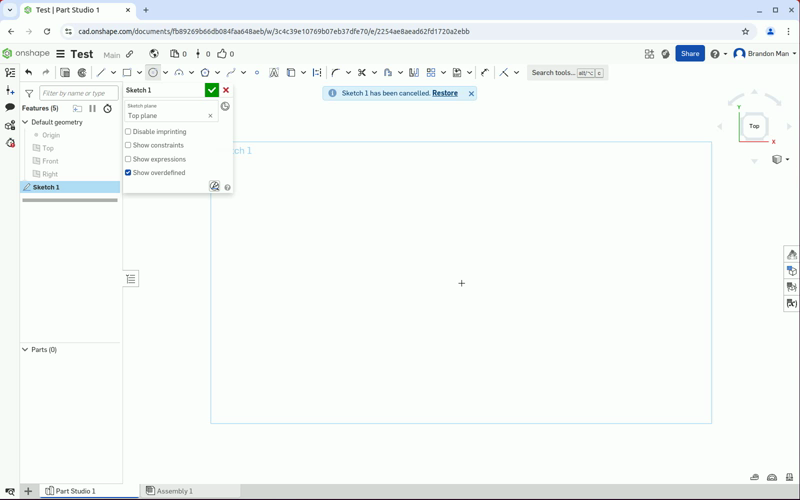
click(461, 282)
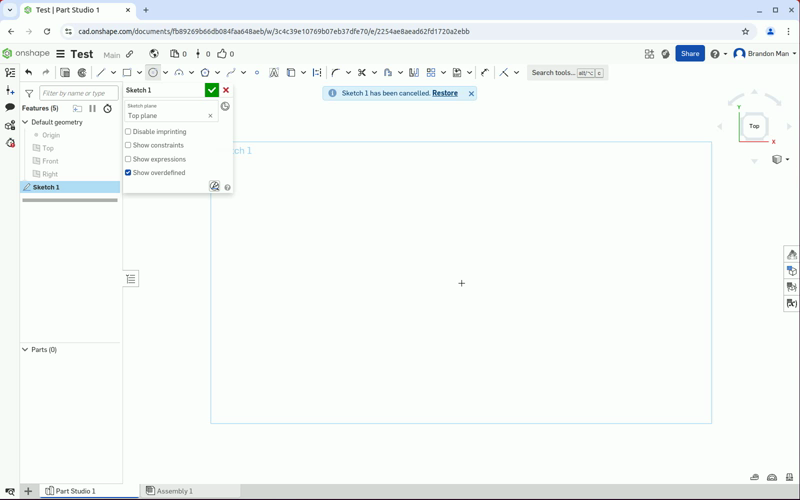
key_up(shift)
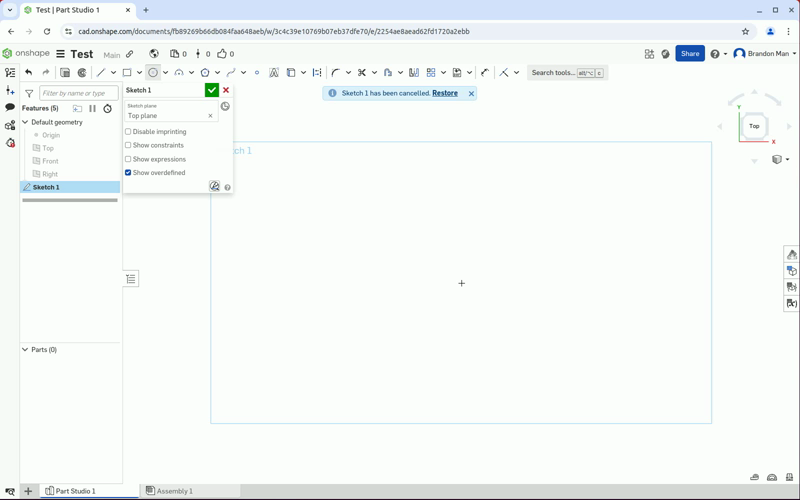
mouse_move(492, 282)
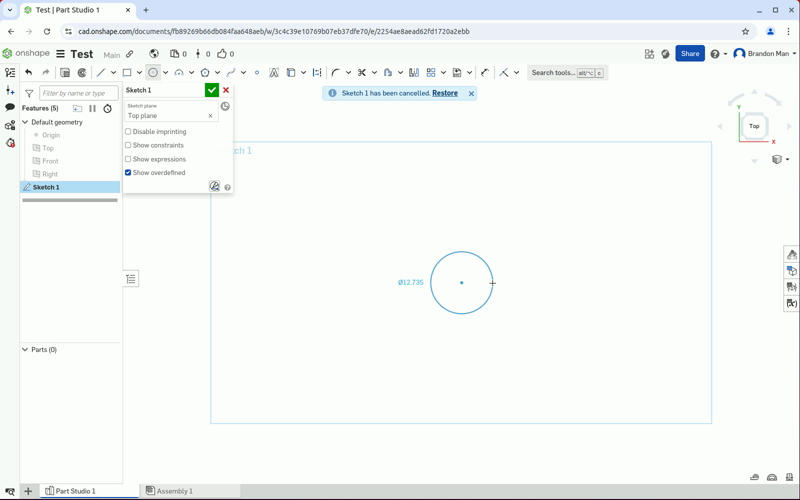
click(492, 282)
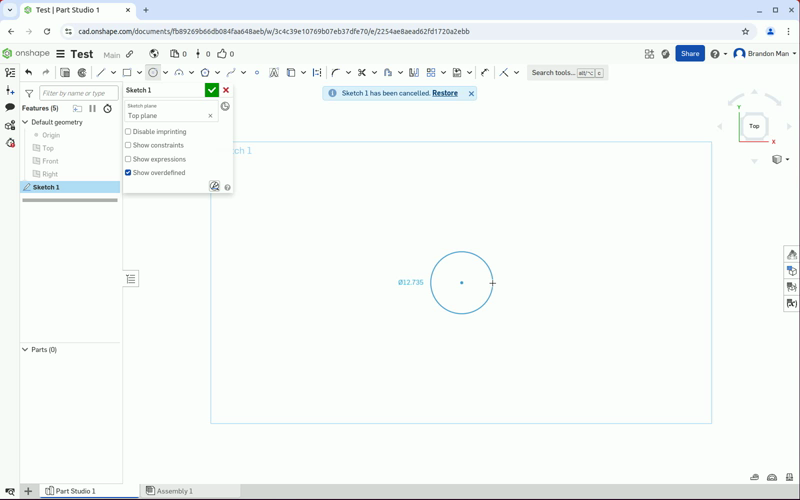
key(esc)
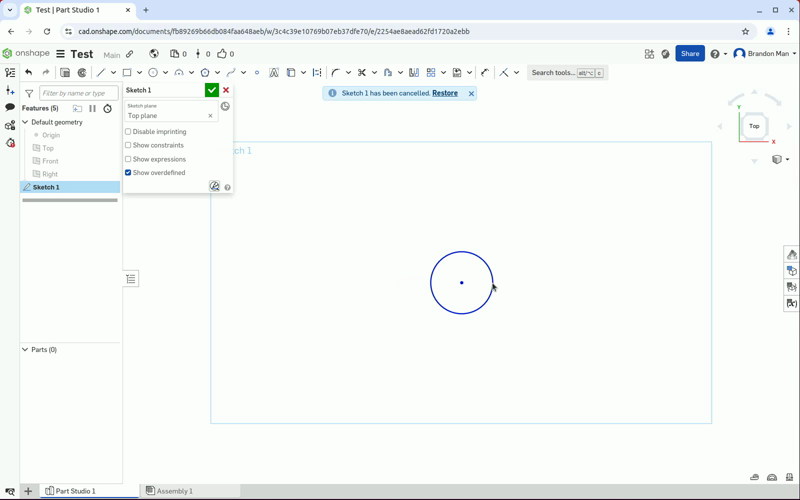
mouse_move(472, 266)
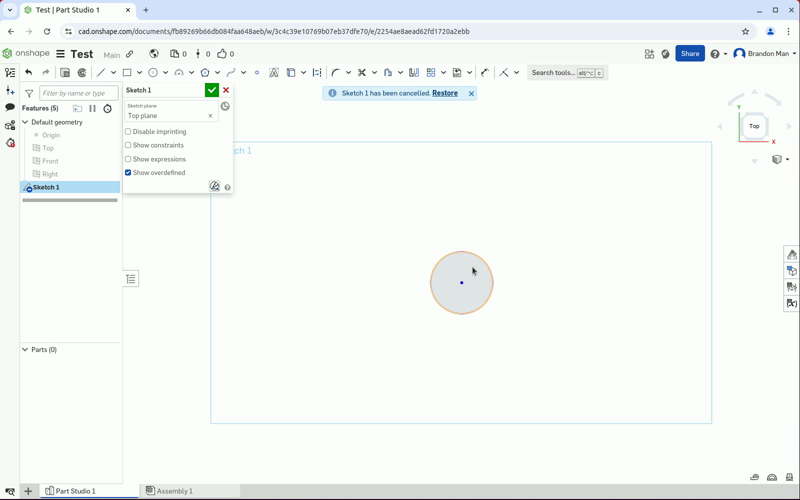
click(472, 266)
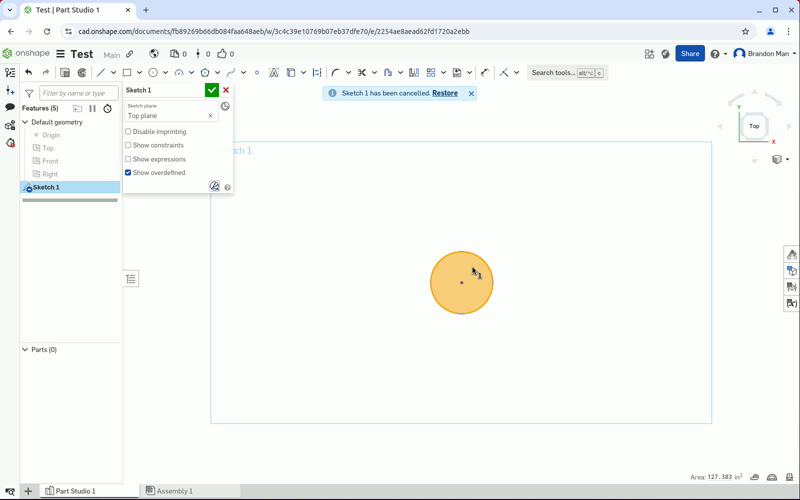
mouse_move(73, 352)
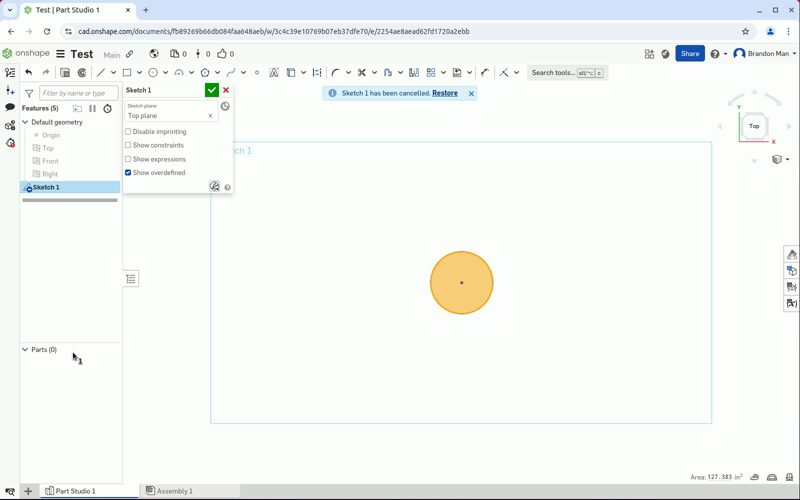
key(shift+y)
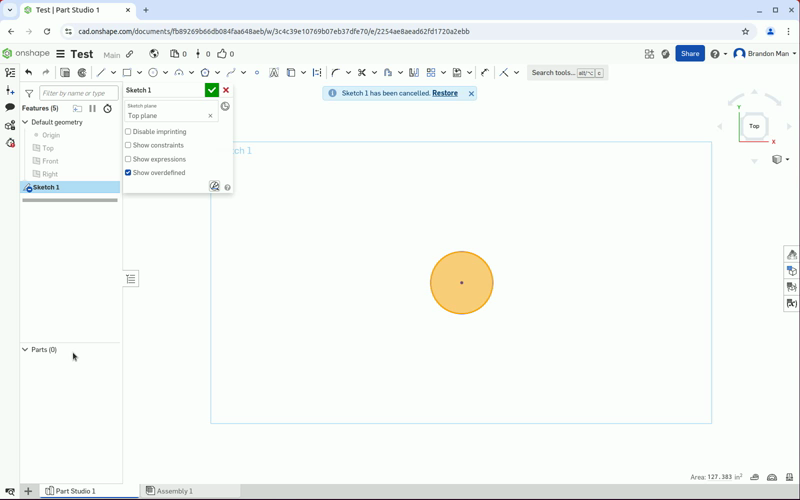
key(shift+e)
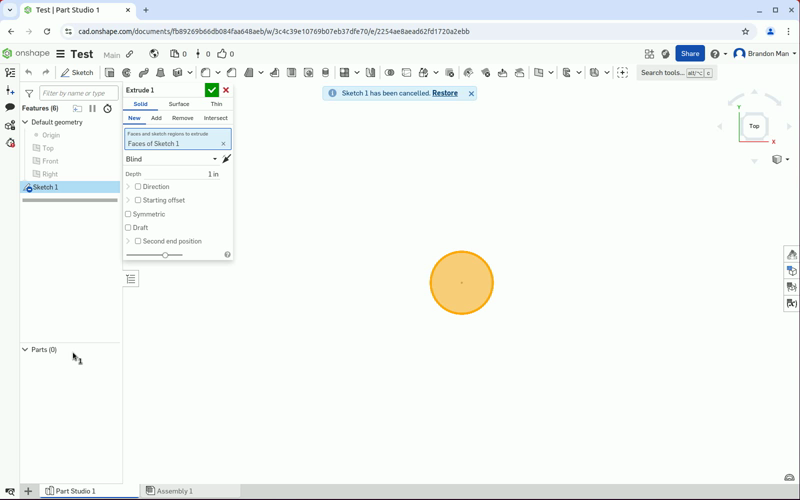
mouse_move(143, 106)
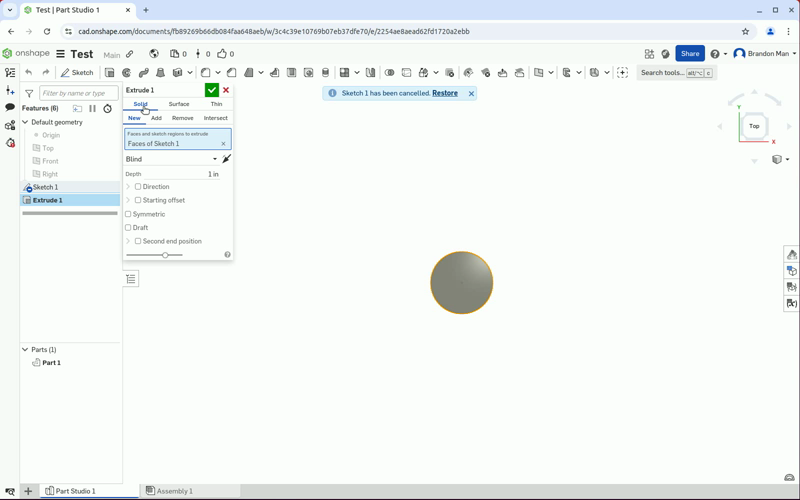
click(143, 106)
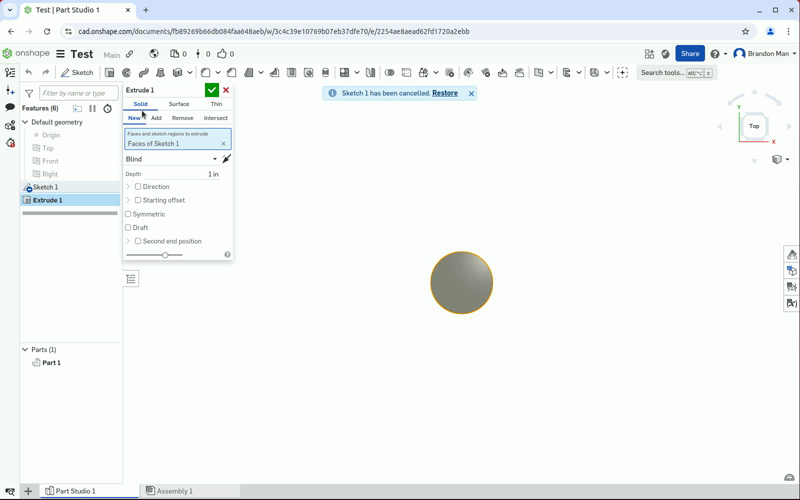
mouse_move(137, 120)
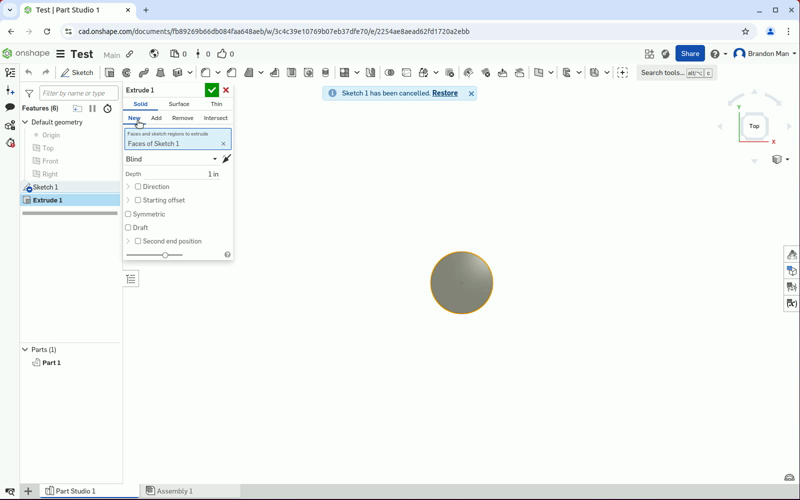
click(137, 120)
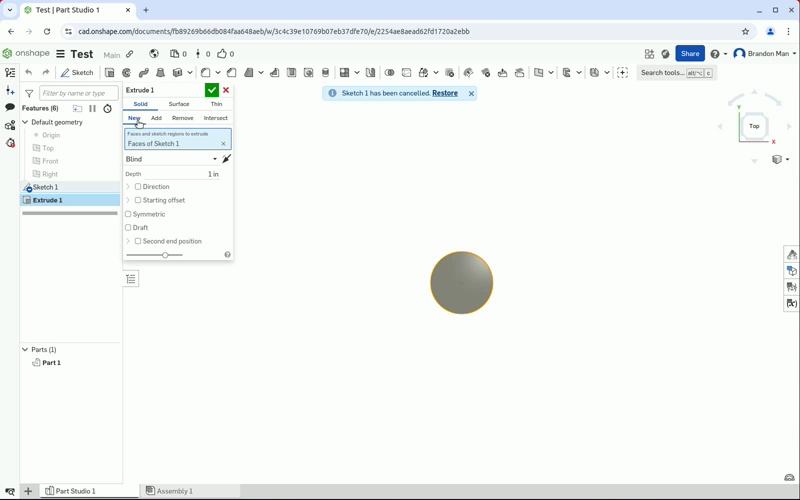
key(tab, 4)
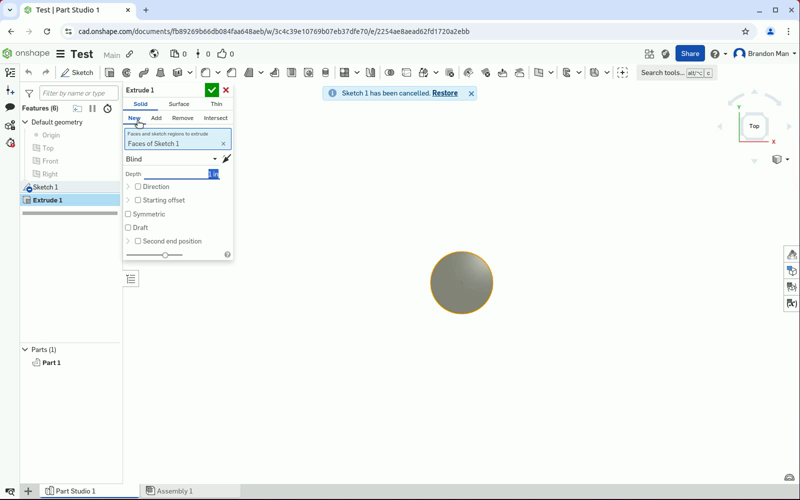
text(-23.108)
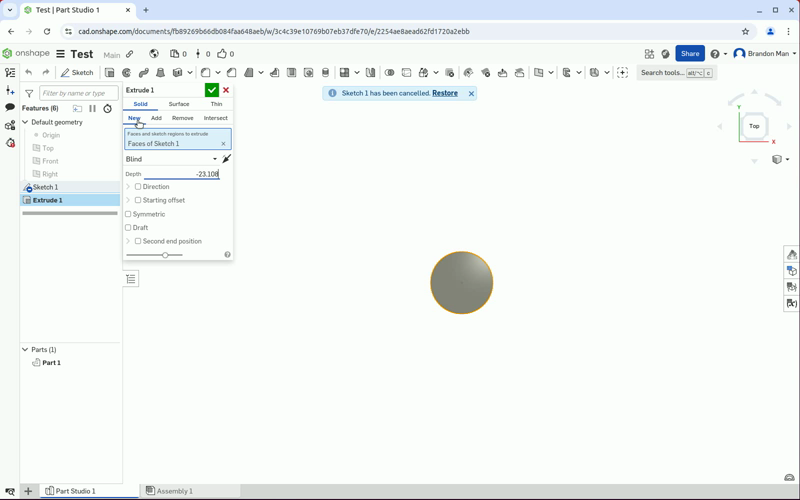
key(enter)
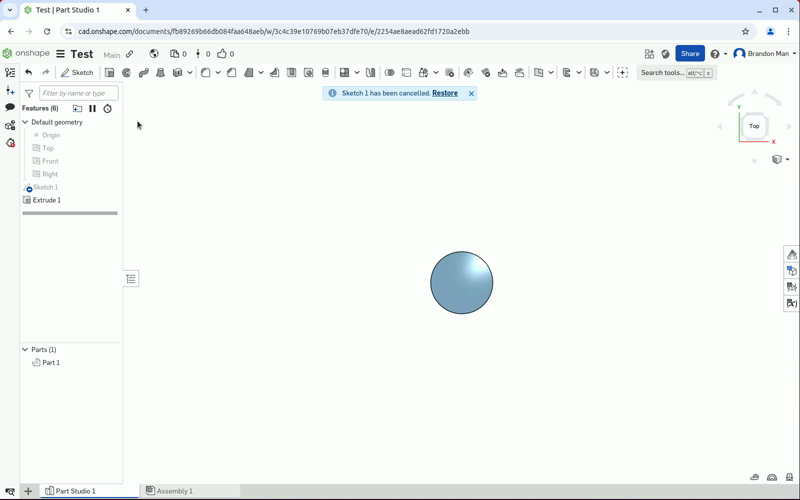
key(shift+h)
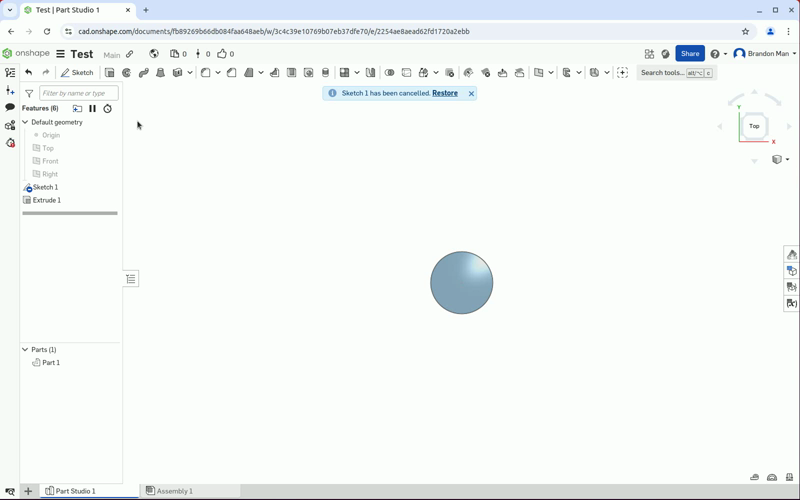
key(shift+h)
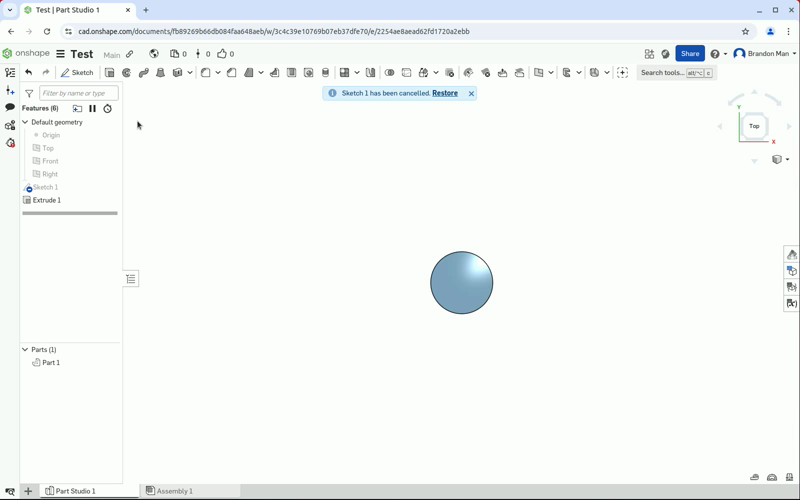
mouse_move(73, 189)
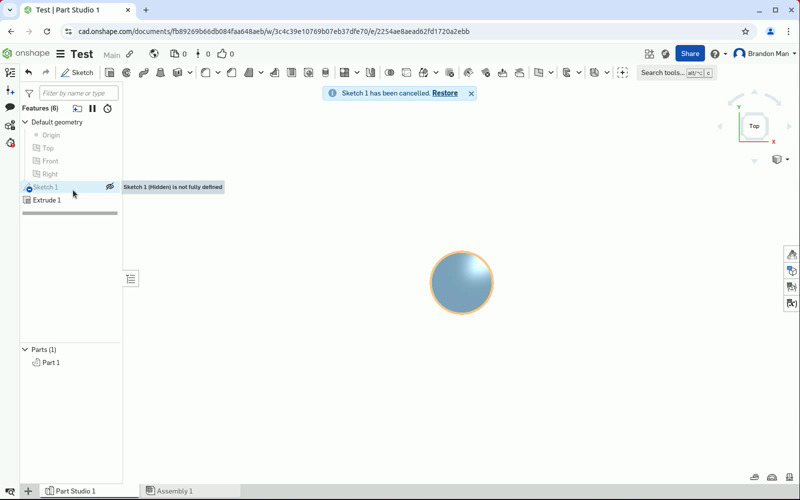
click(73, 189)
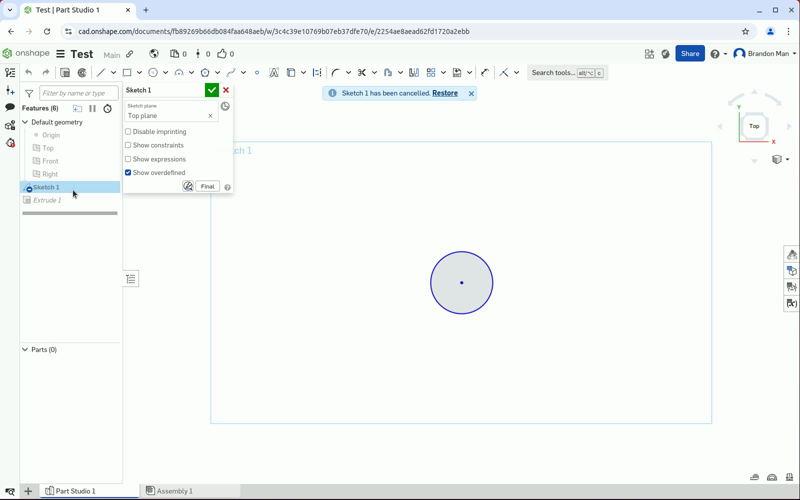
mouse_move(229, 92)
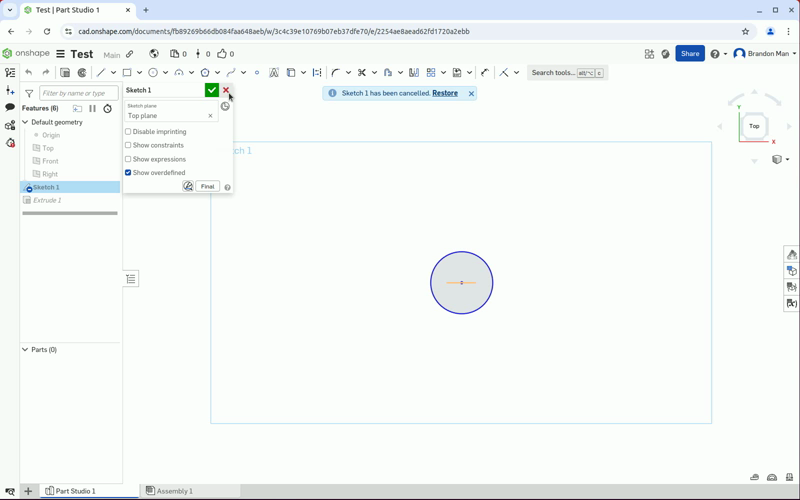
click(229, 92)
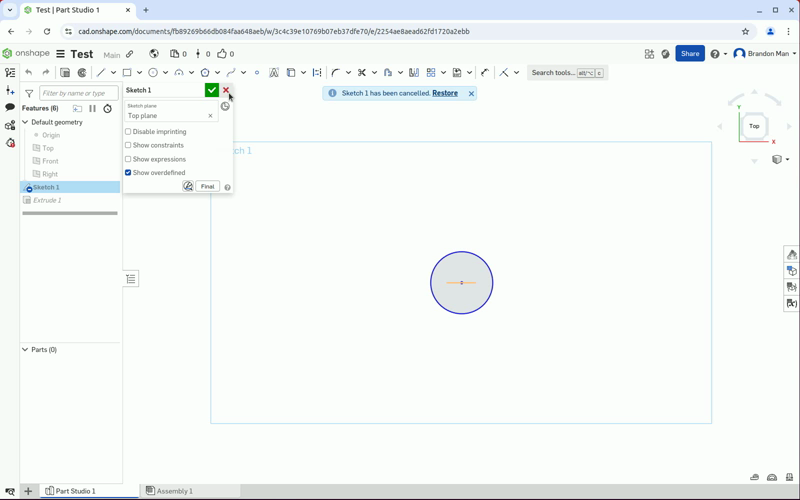
key(shift+s)
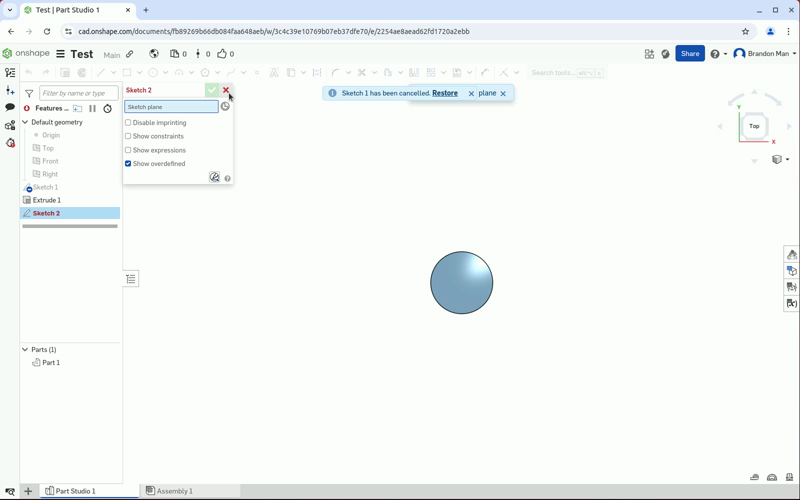
mouse_move(73, 150)
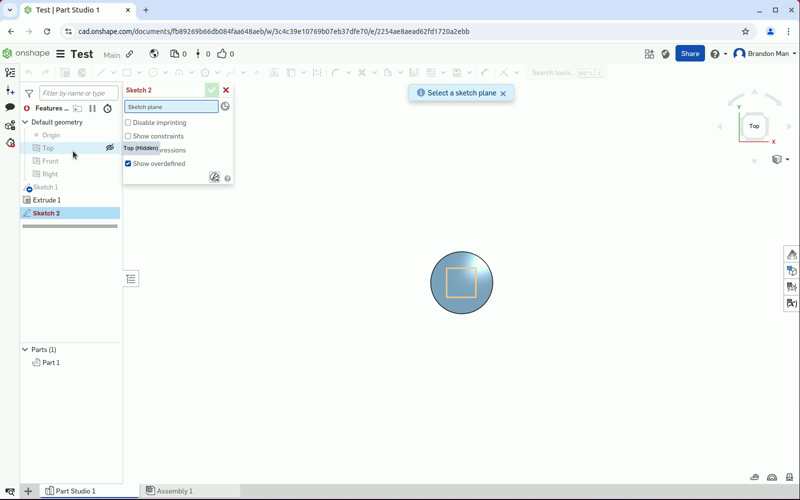
click(73, 150)
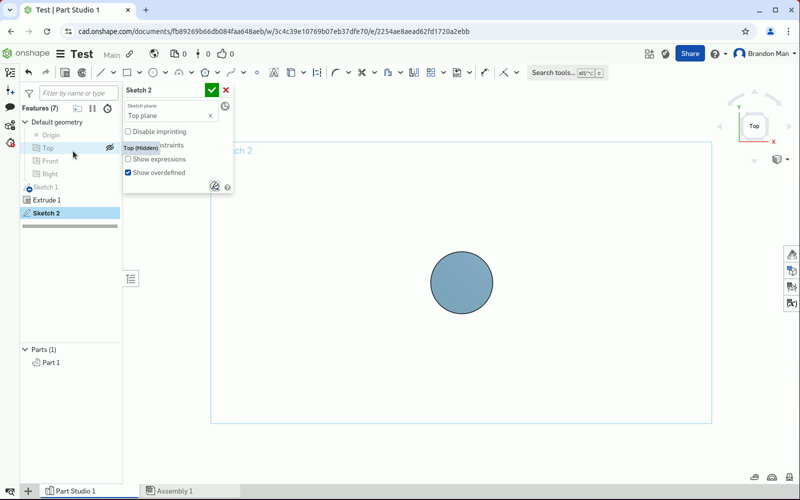
mouse_move(73, 352)
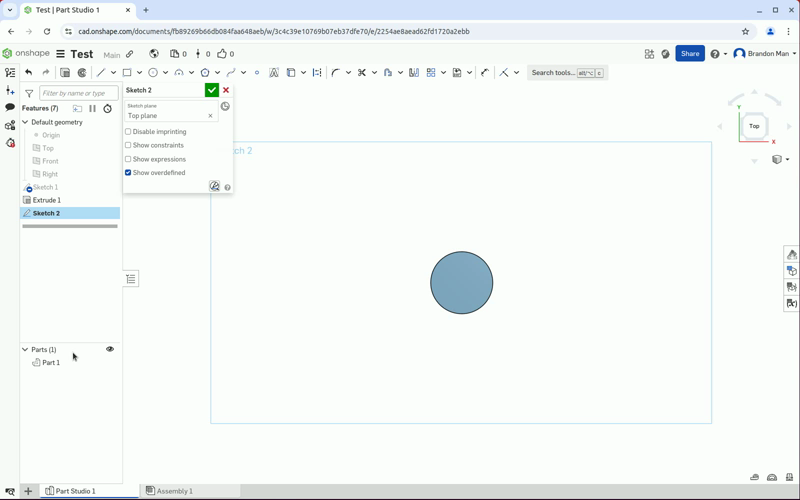
key(y)
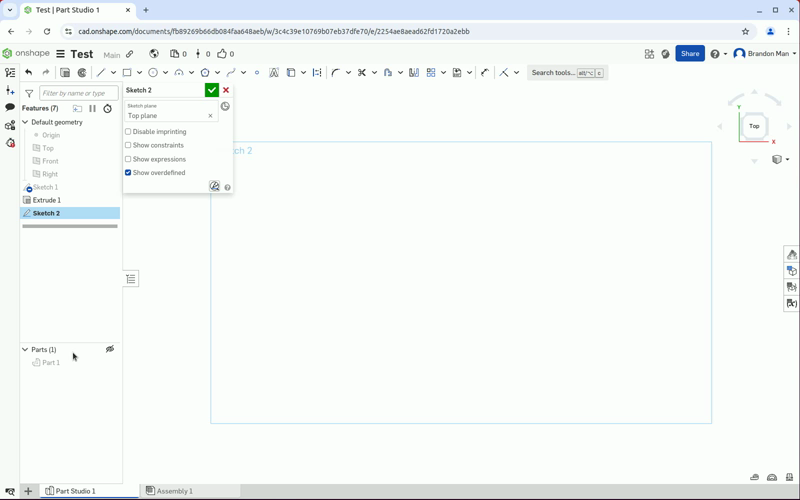
key(c)
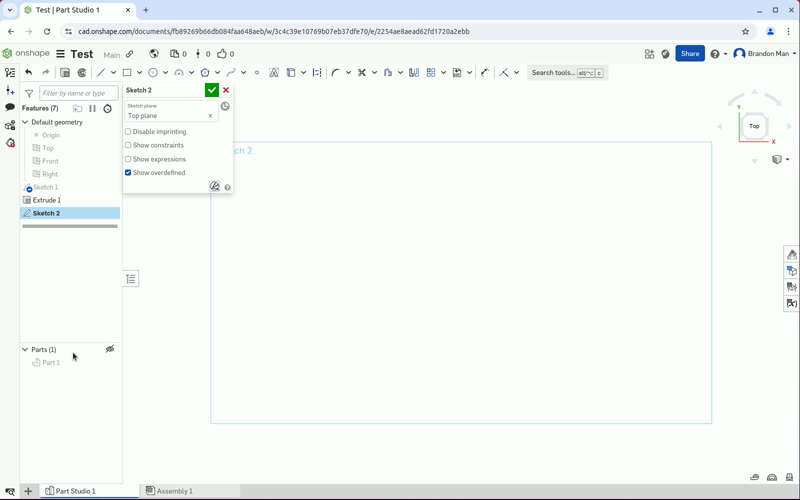
key_down(shift)
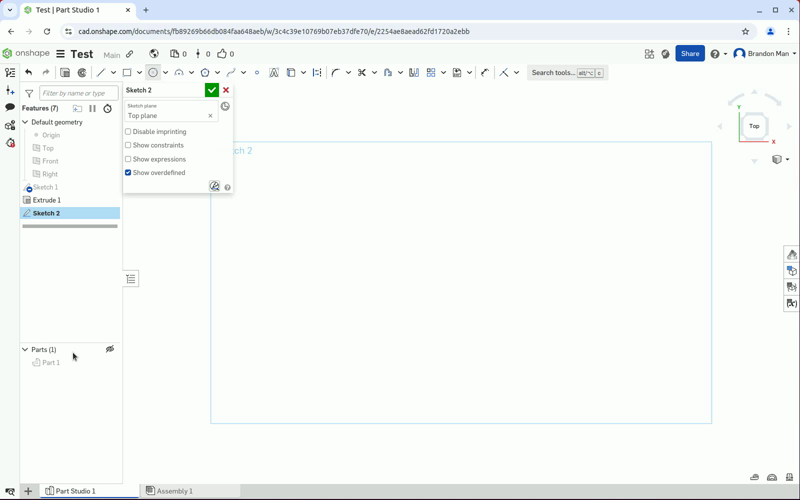
mouse_move(461, 282)
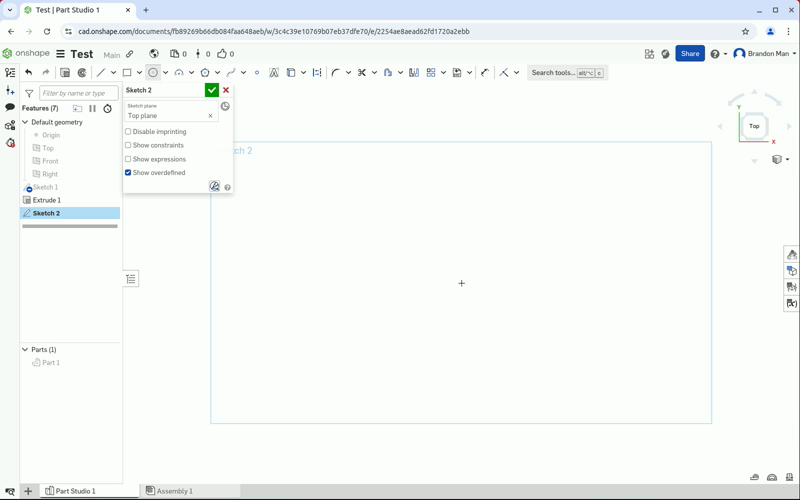
click(461, 282)
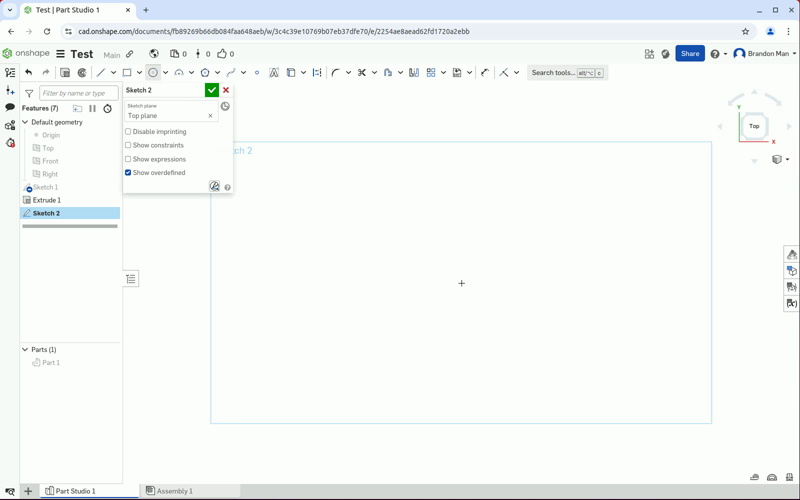
key_up(shift)
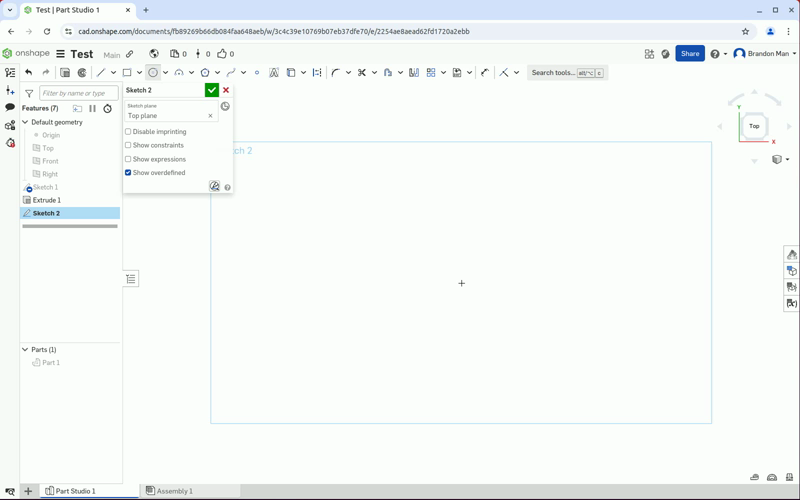
mouse_move(484, 282)
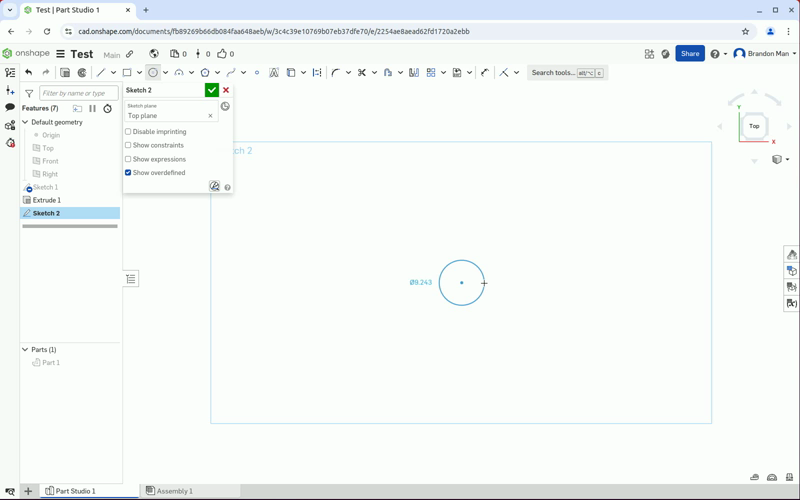
click(484, 282)
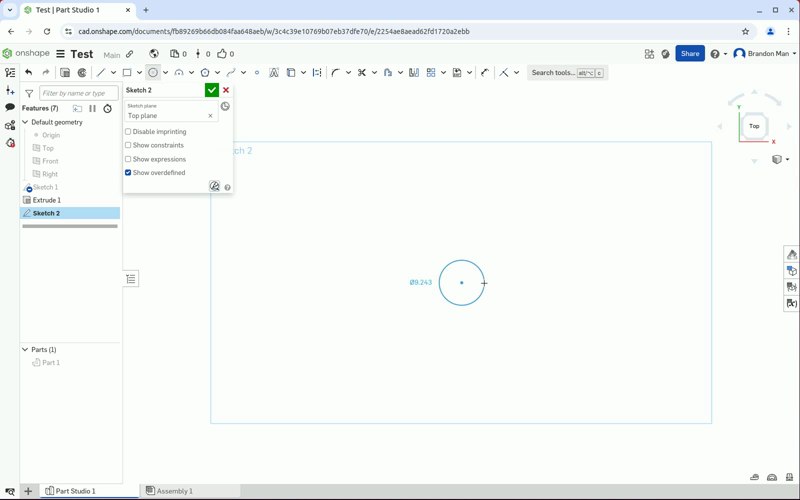
key(esc)
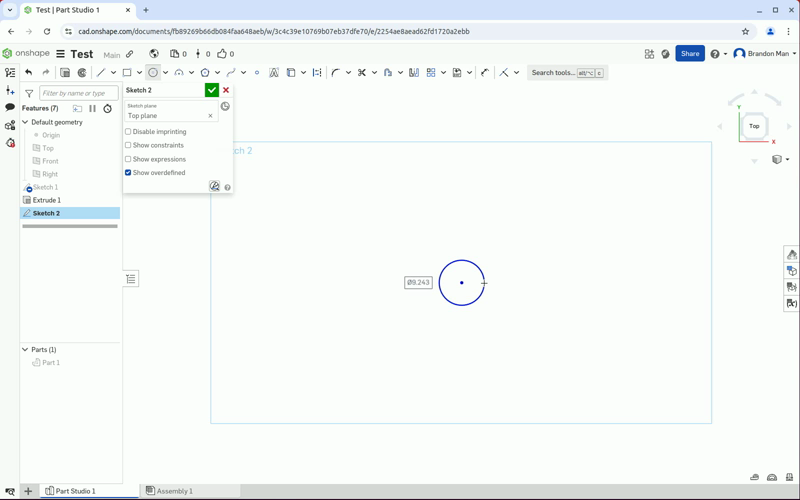
mouse_move(447, 276)
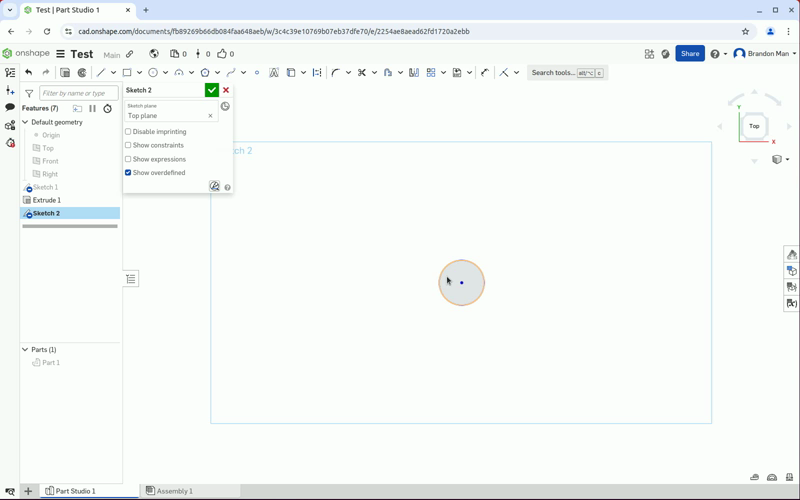
scroll(6)
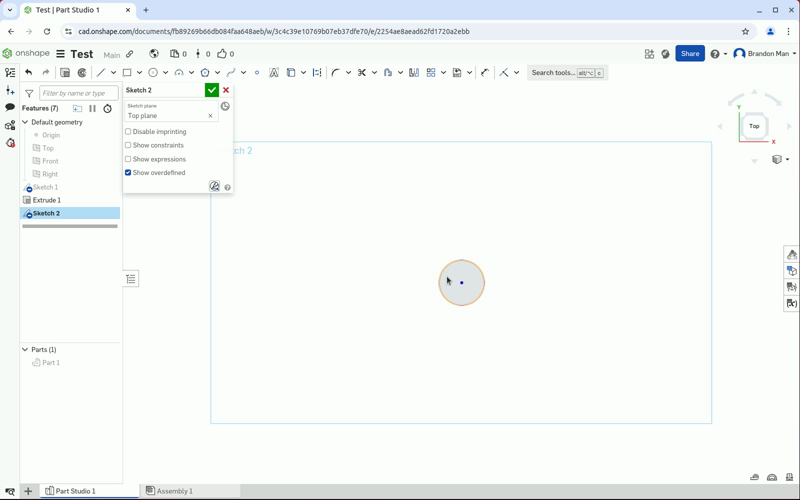
scroll(6)
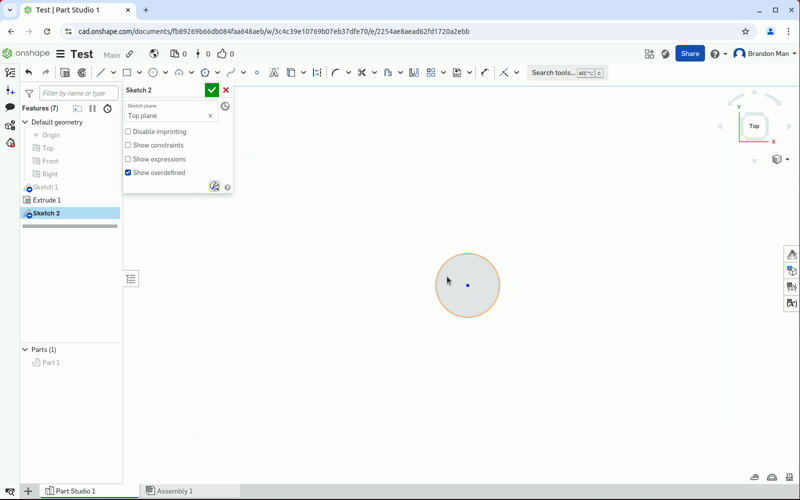
scroll(6)
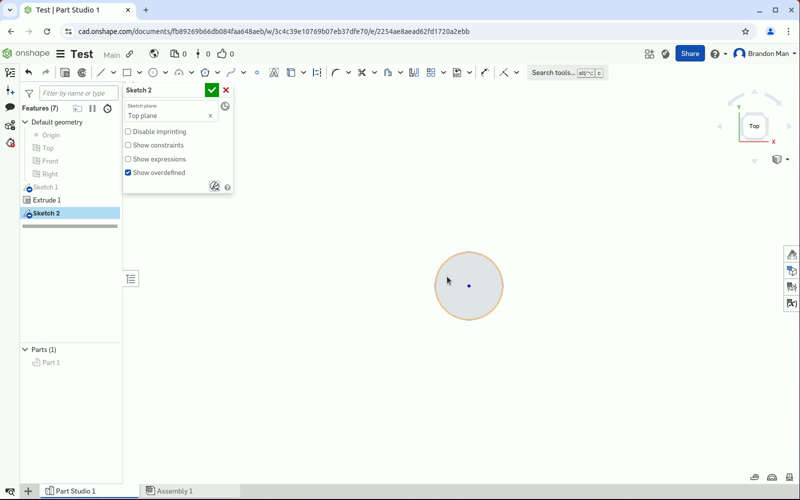
scroll(6)
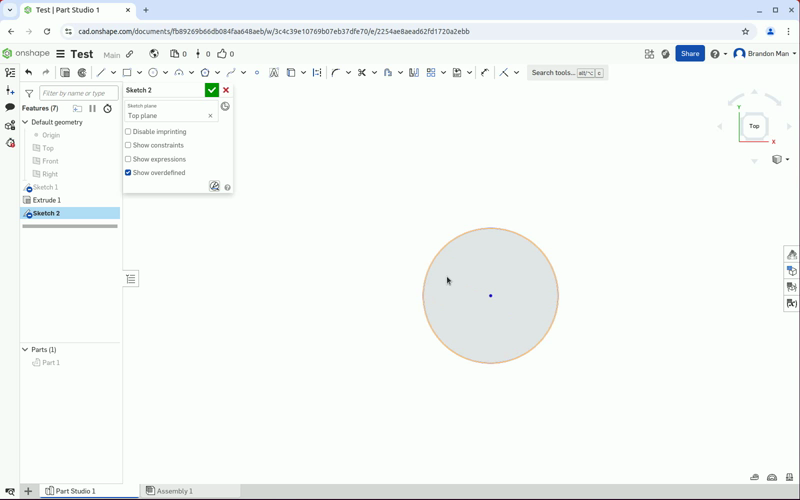
scroll(6)
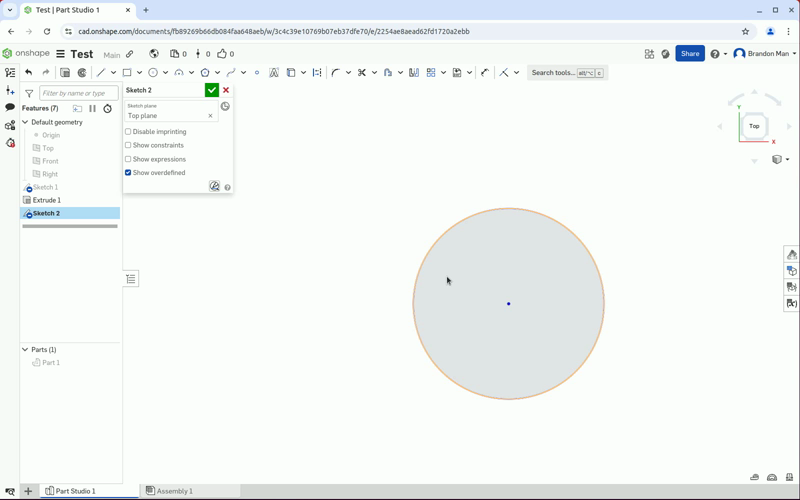
scroll(6)
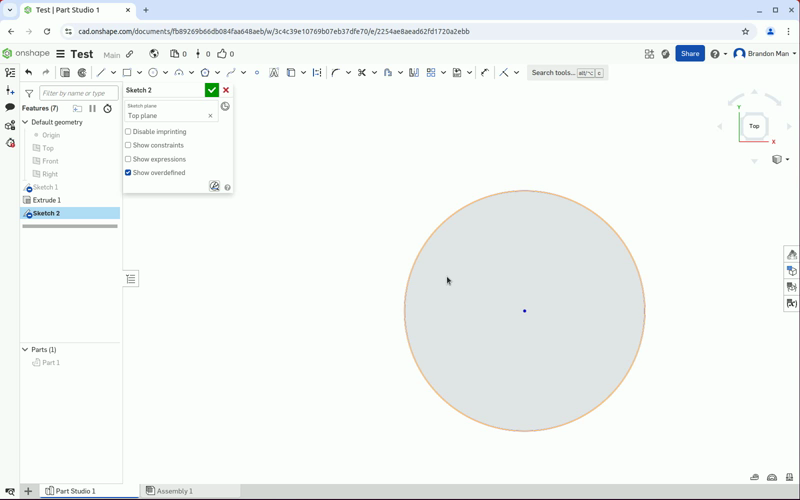
scroll(6)
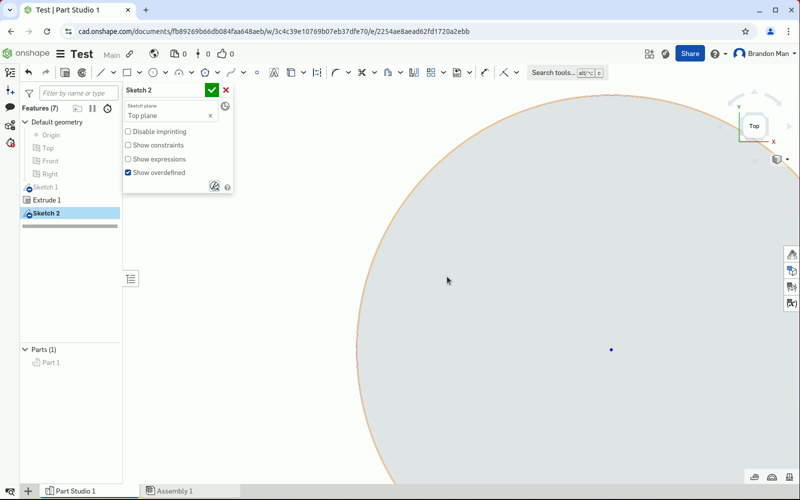
click(447, 276)
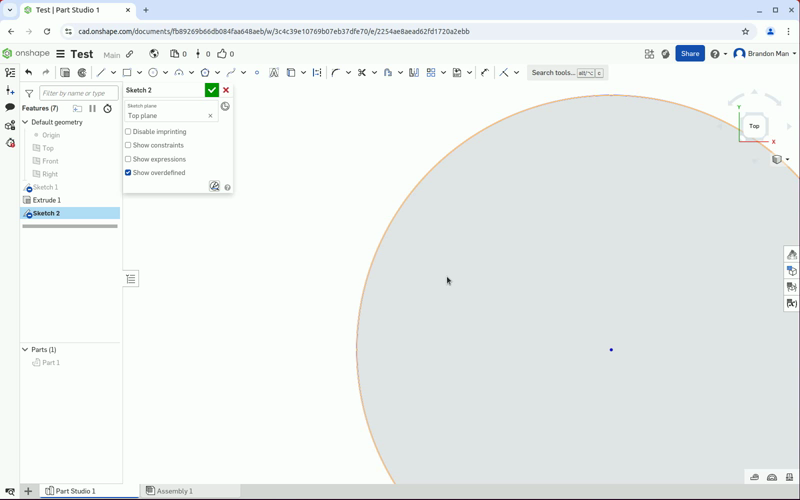
scroll(-6)
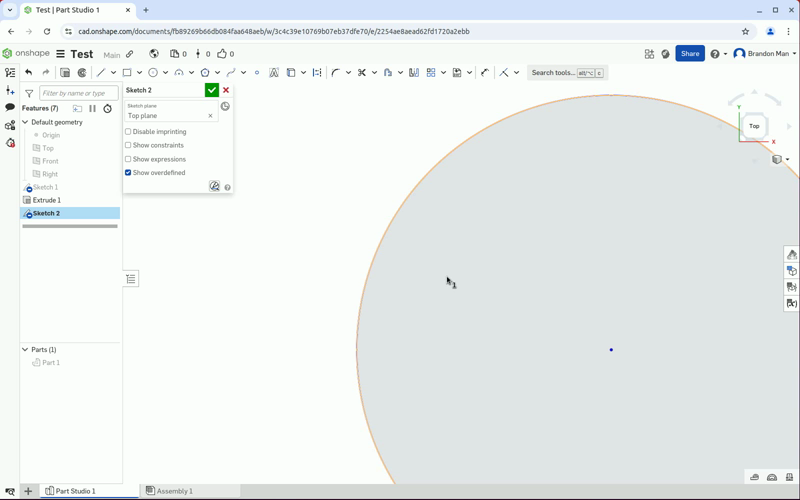
scroll(-6)
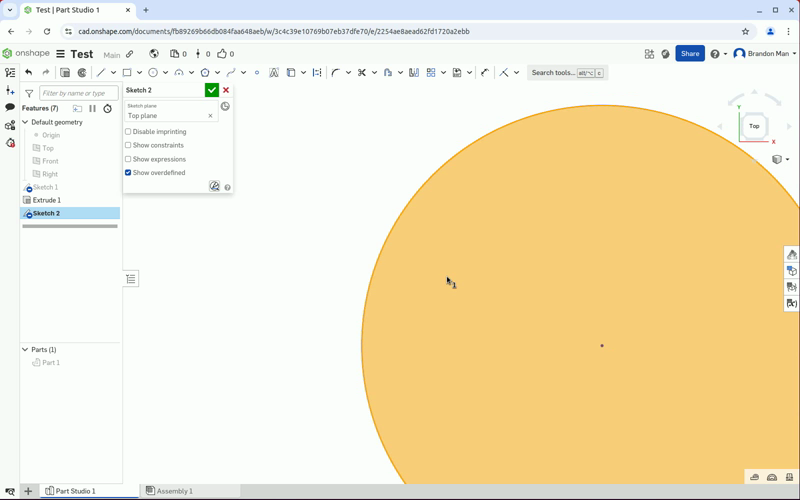
scroll(-6)
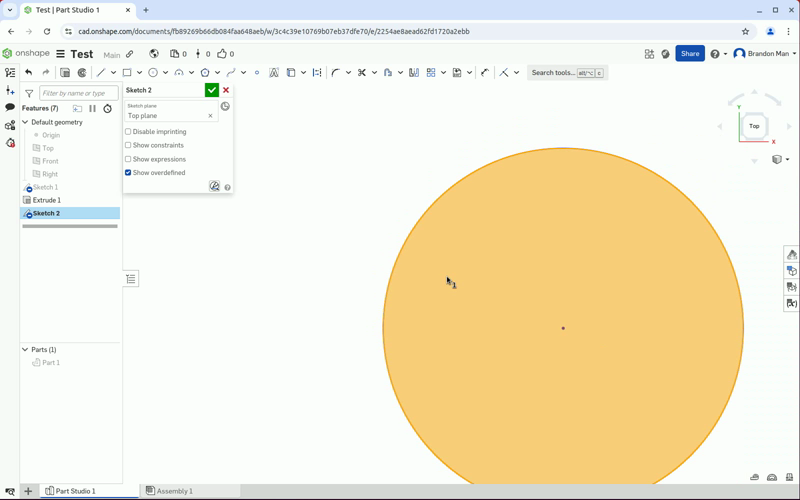
scroll(-6)
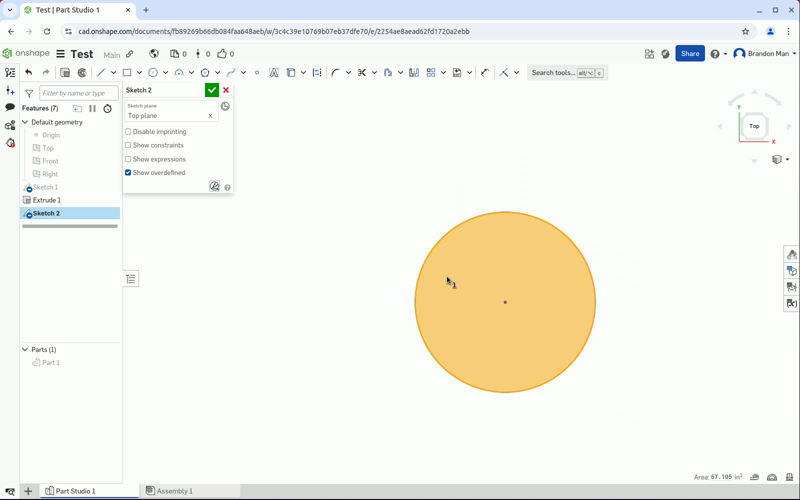
scroll(-6)
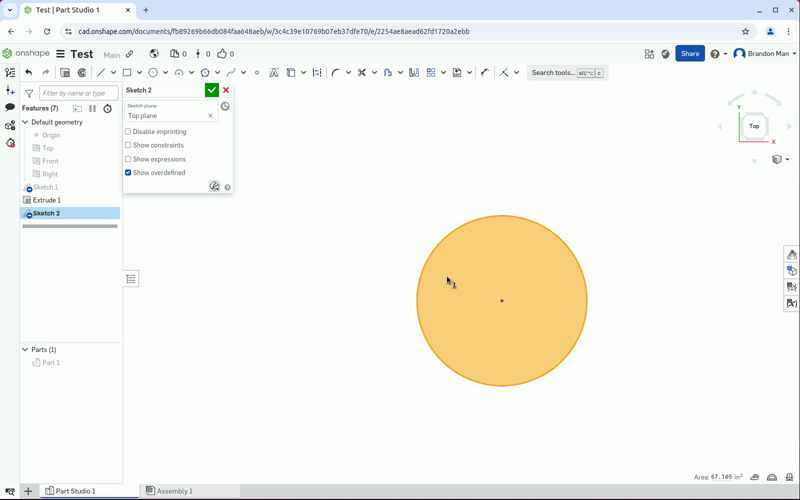
scroll(-6)
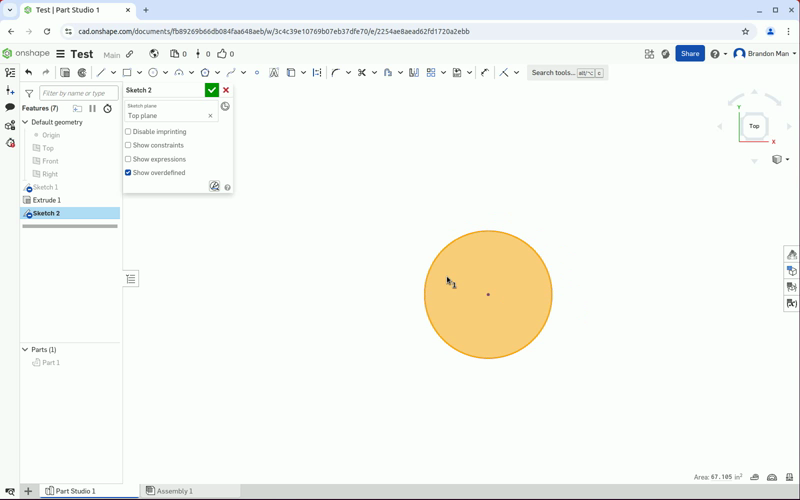
scroll(-6)
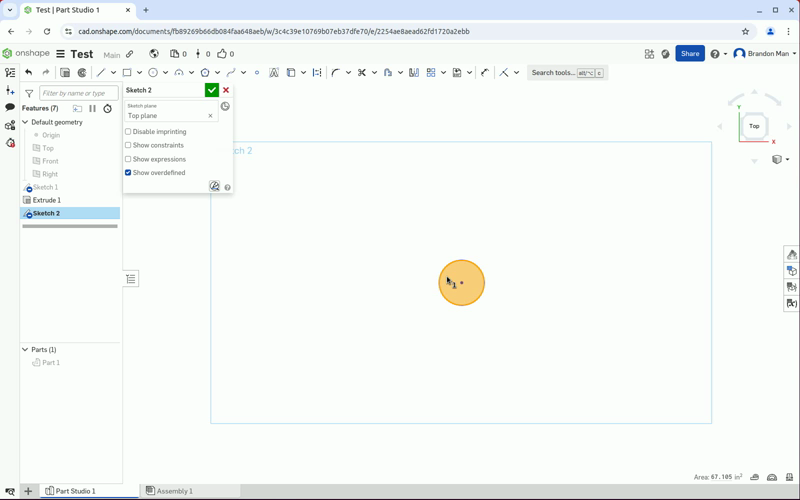
mouse_move(73, 352)
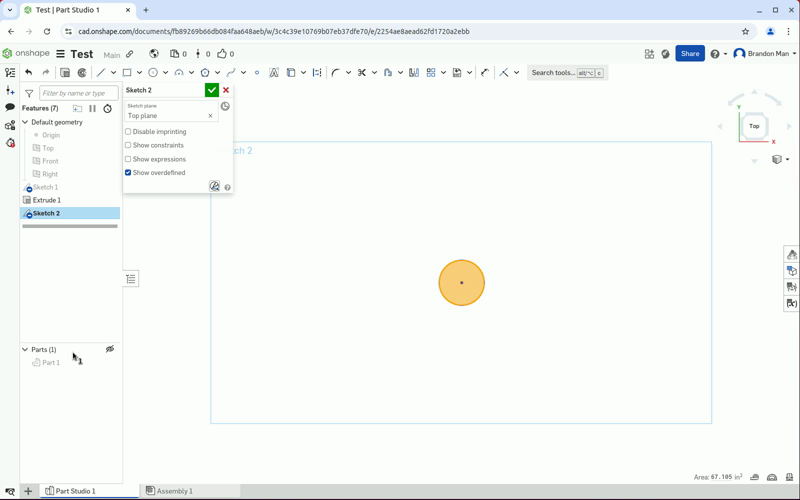
key(shift+y)
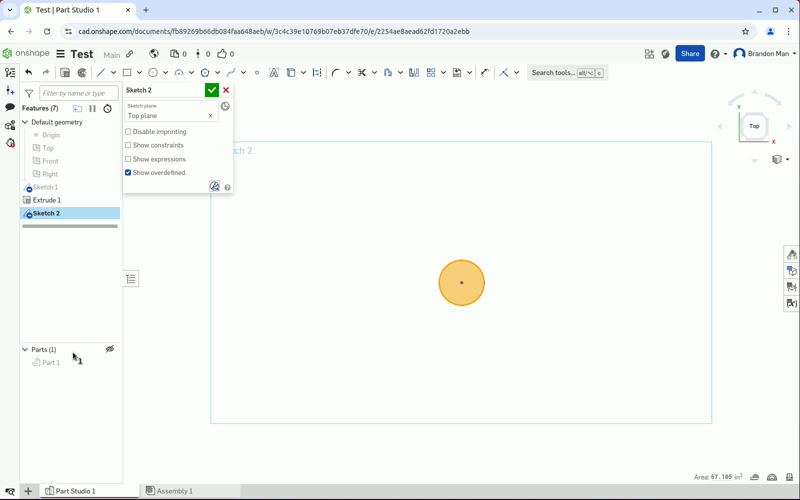
key(shift+e)
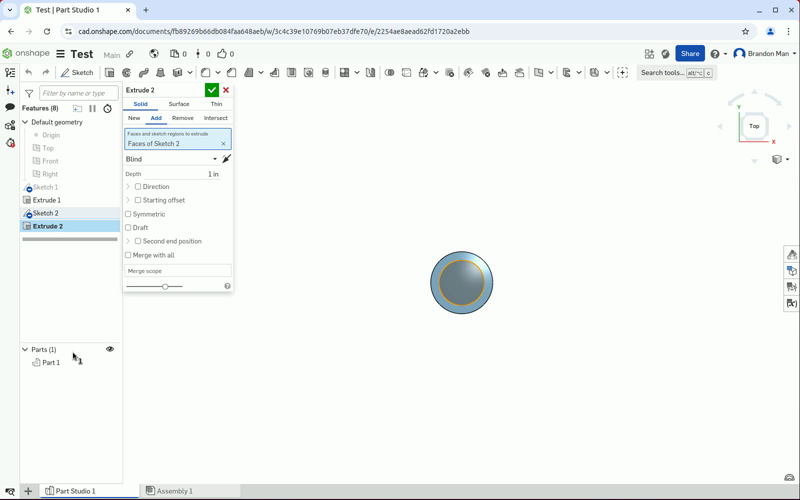
mouse_move(143, 106)
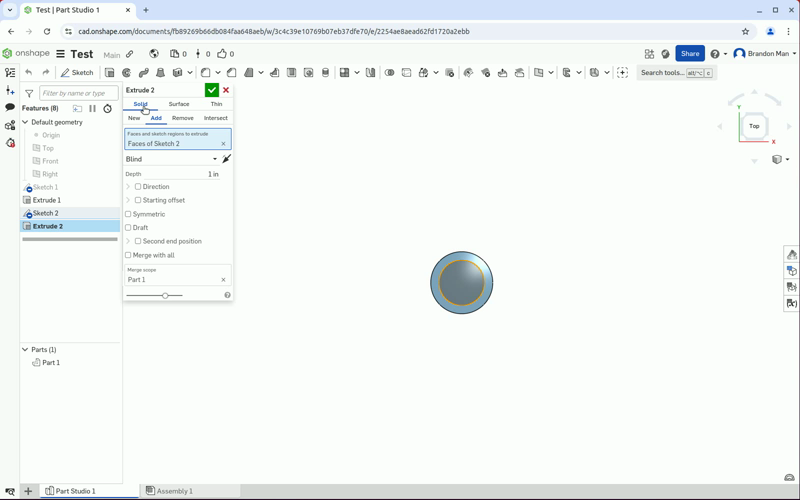
click(143, 106)
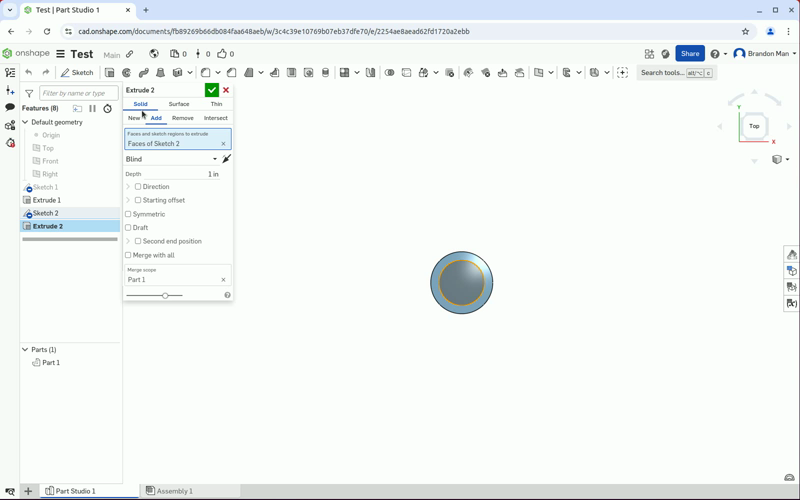
mouse_move(137, 120)
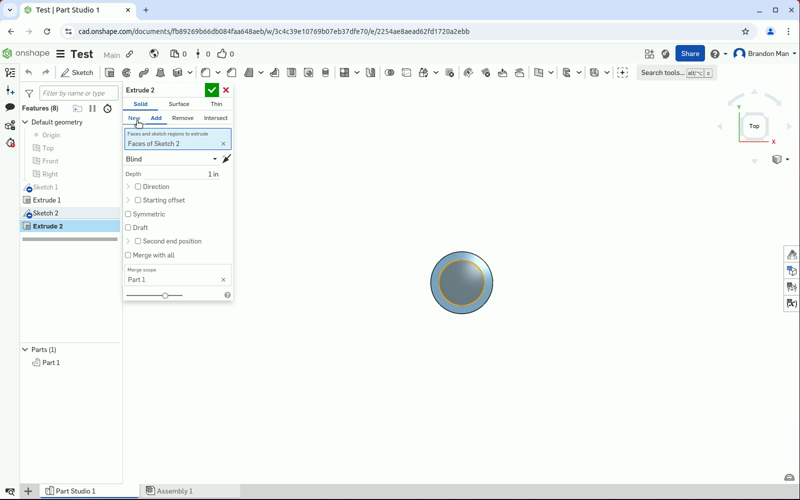
click(137, 120)
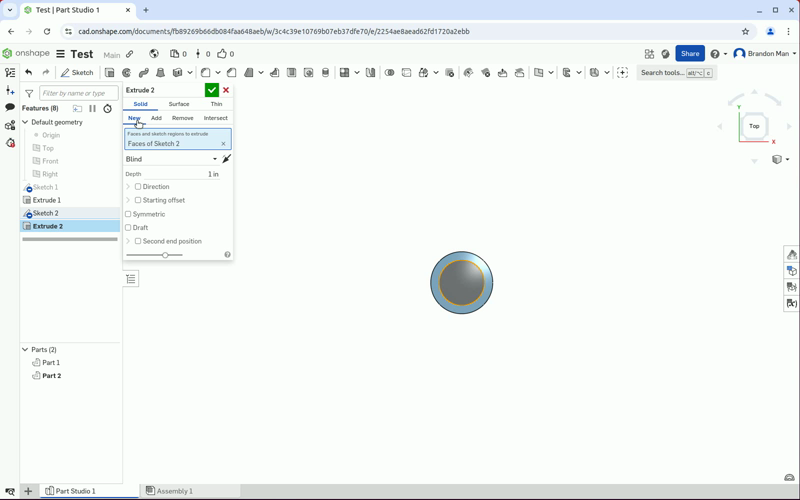
key(tab, 4)
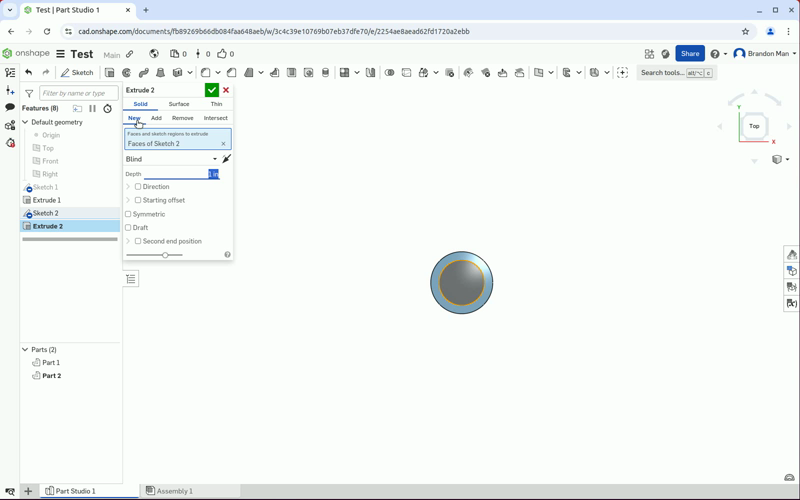
text(6.981)
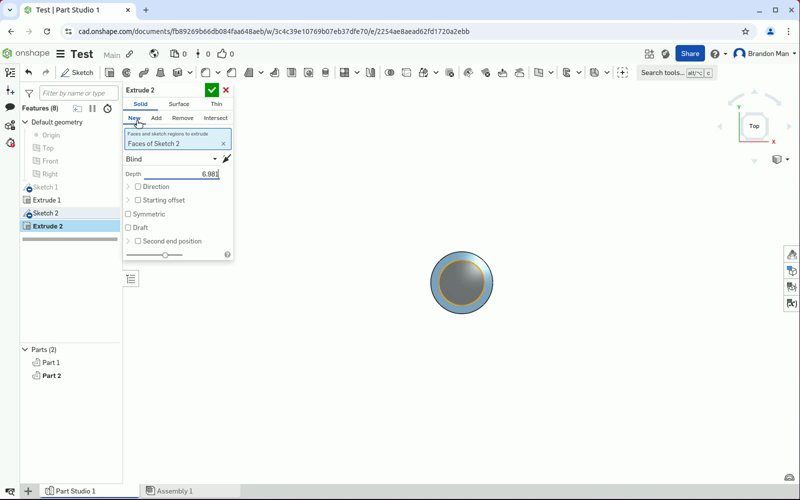
key(enter)
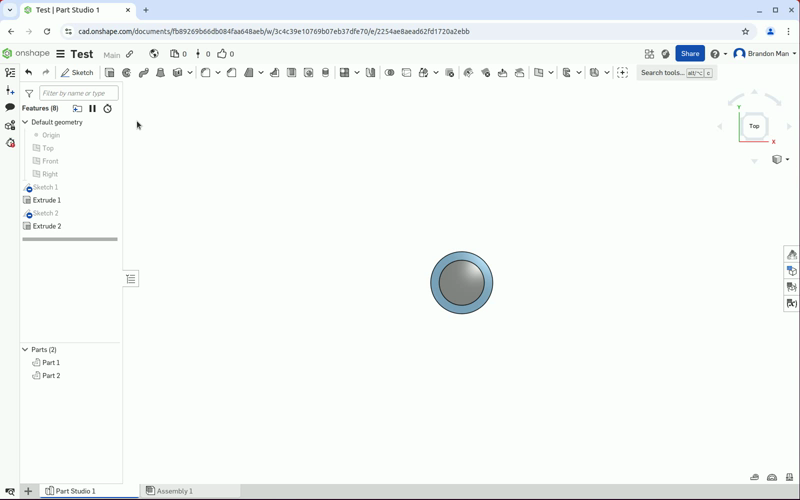
key(shift+h)
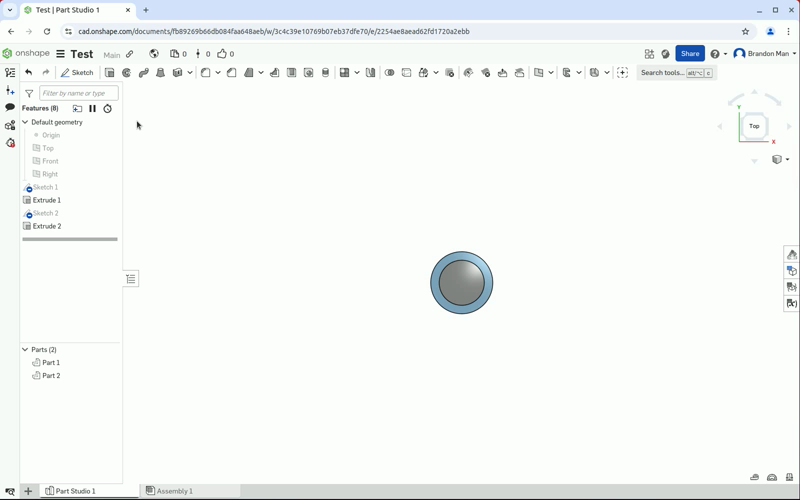
key(shift+h)
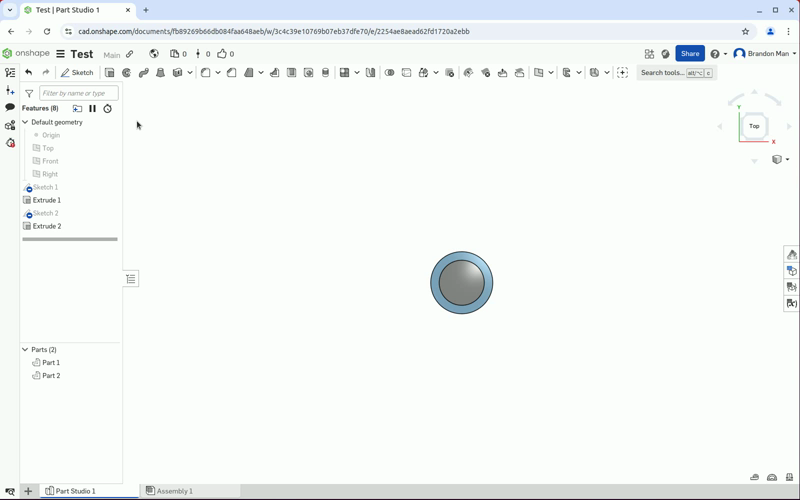
key(shift+7)
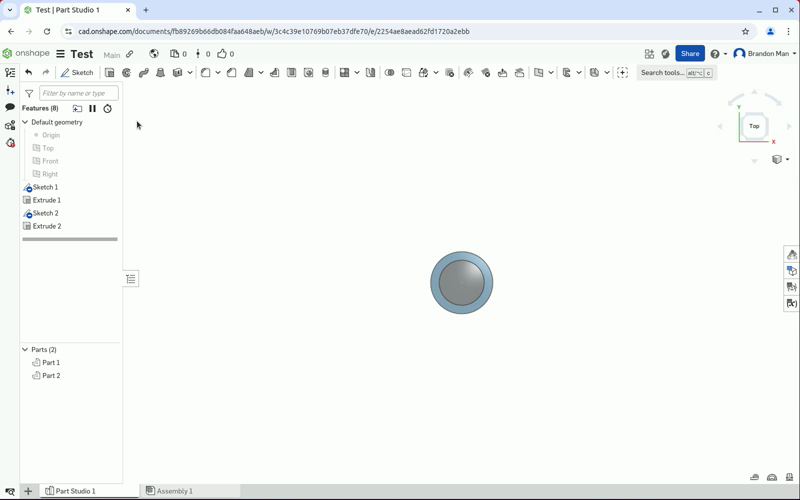
key(up, 3)
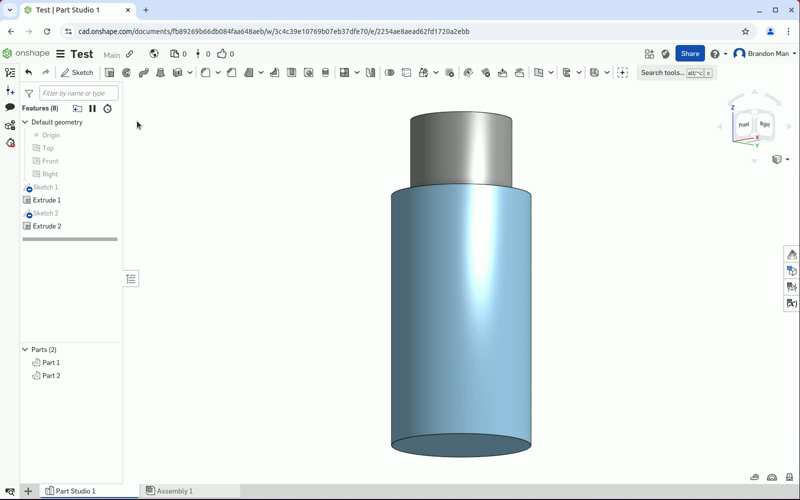
key(left, 3)
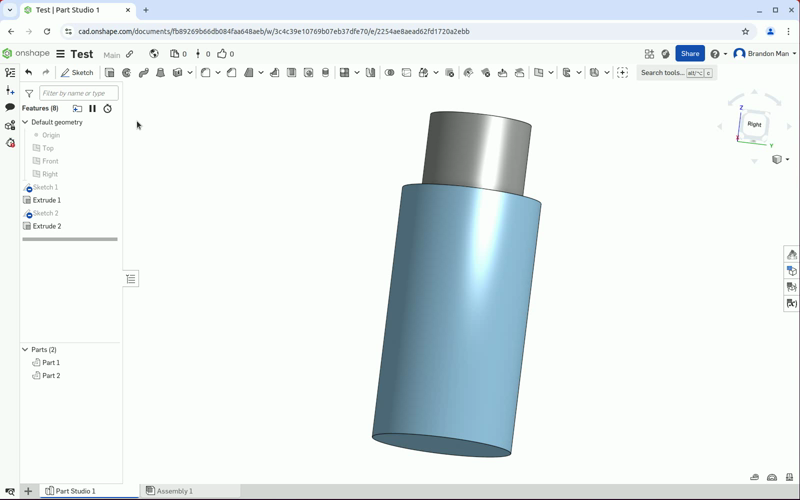
key(right, 3)
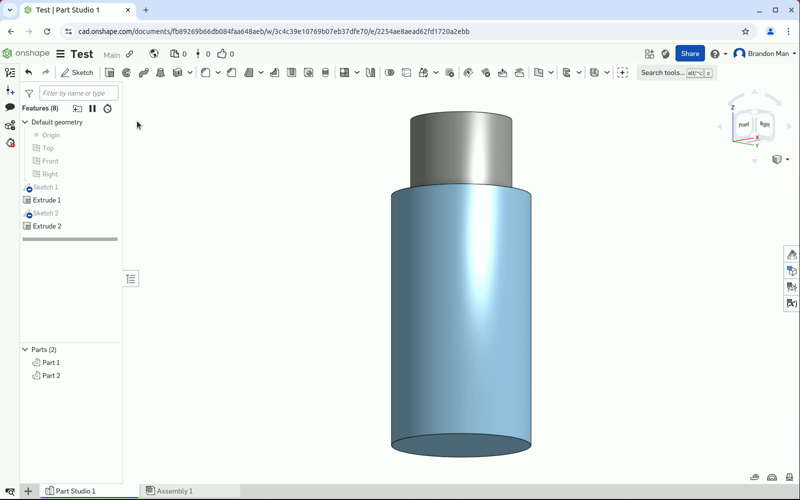
key(down, 3)
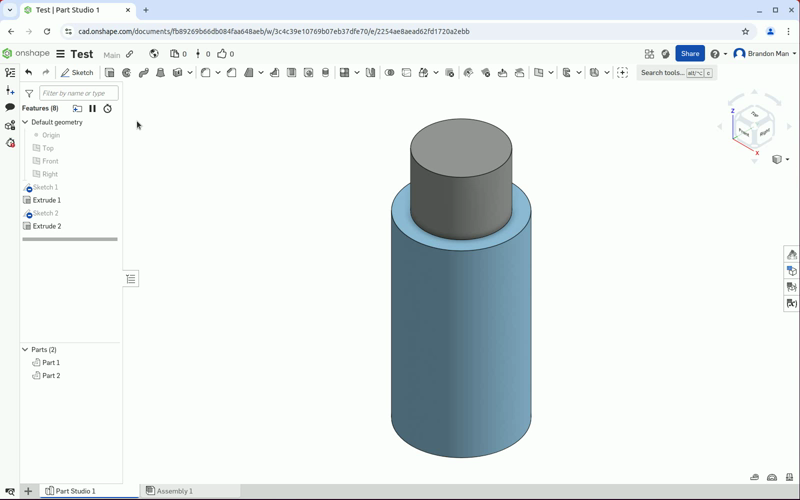
mouse_move(73, 189)
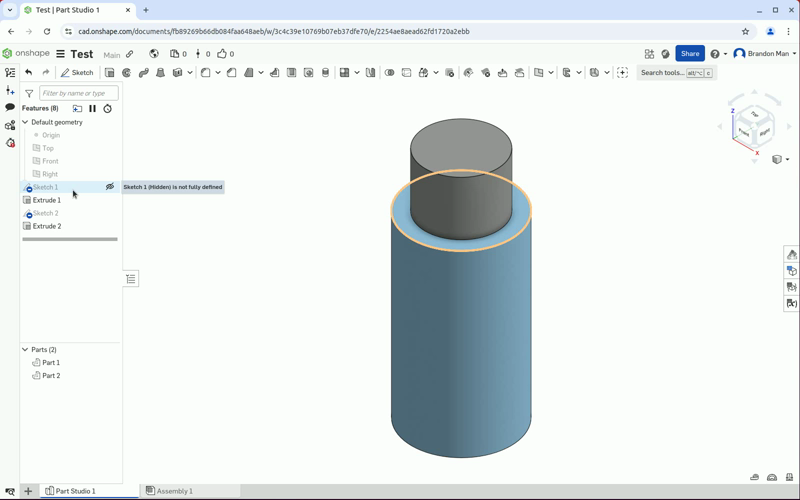
click(73, 189)